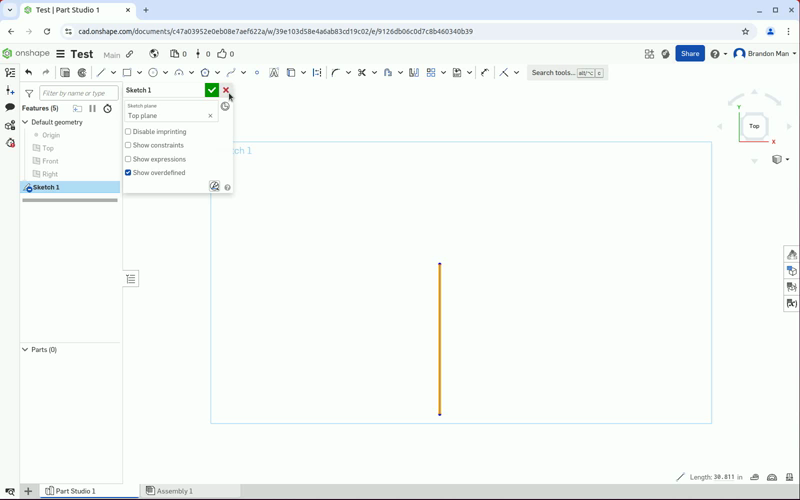
key(shift+h)
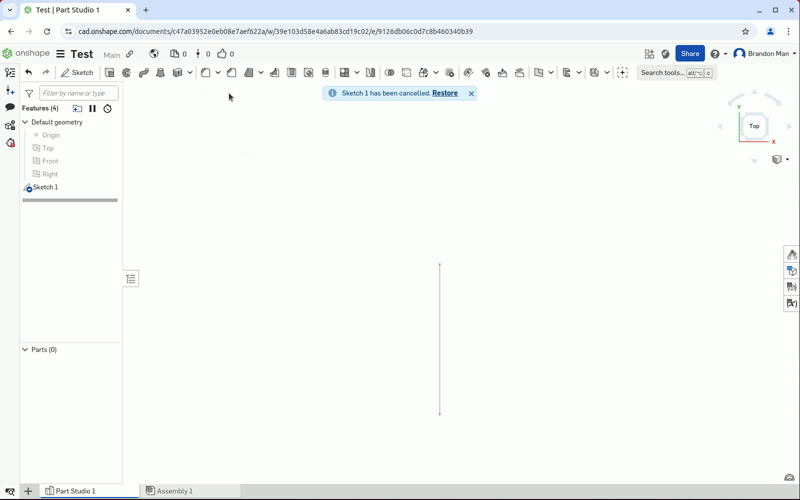
key(shift+s)
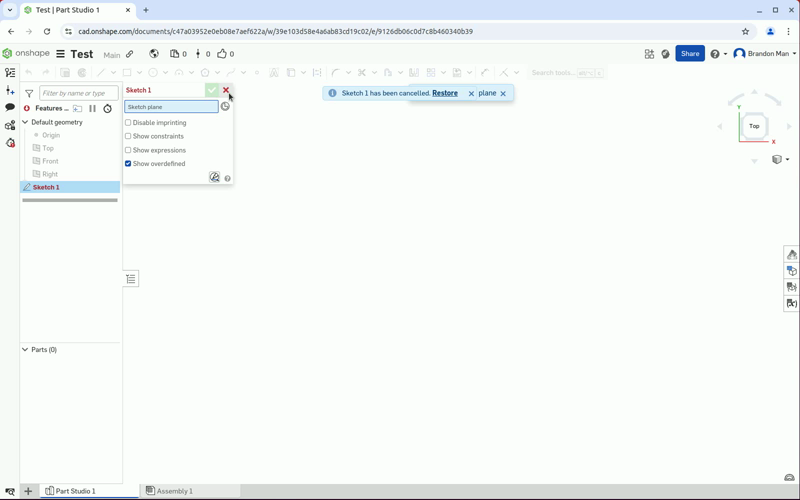
mouse_move(73, 150)
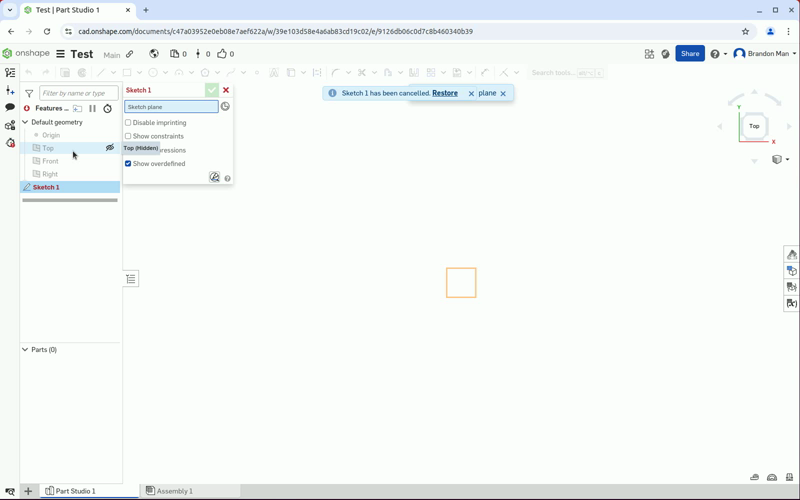
click(73, 150)
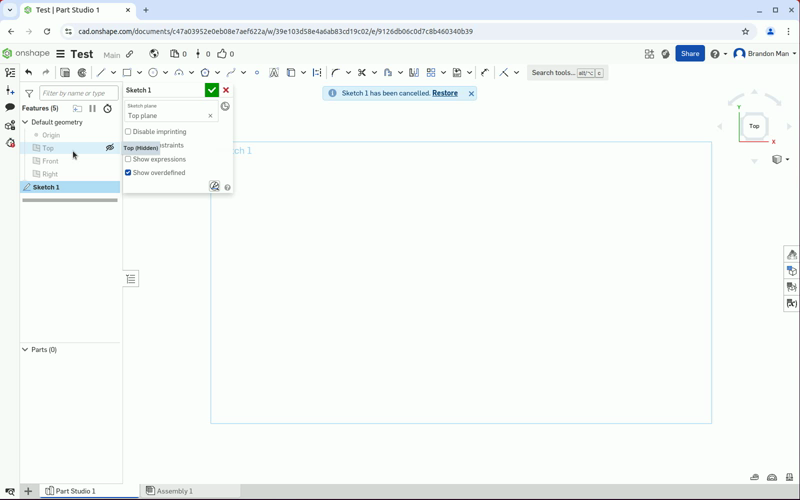
mouse_move(73, 352)
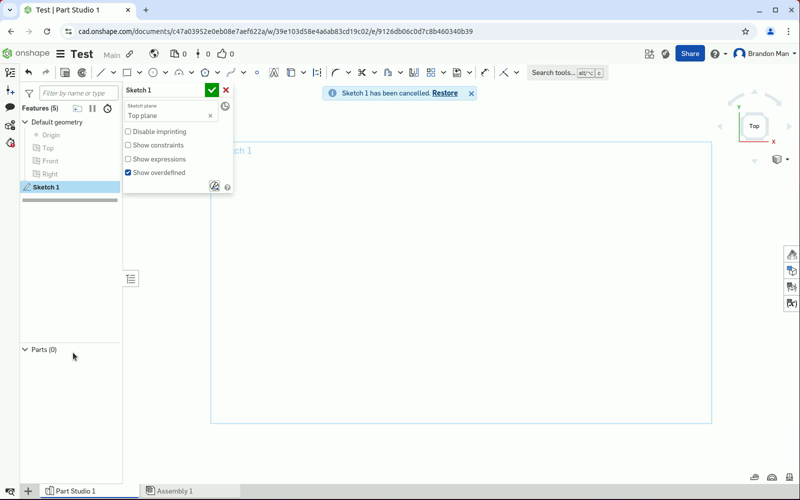
key(y)
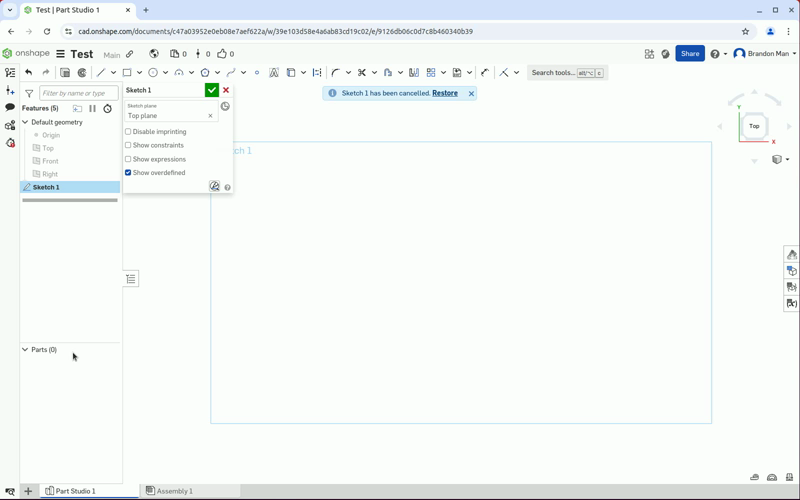
key(c)
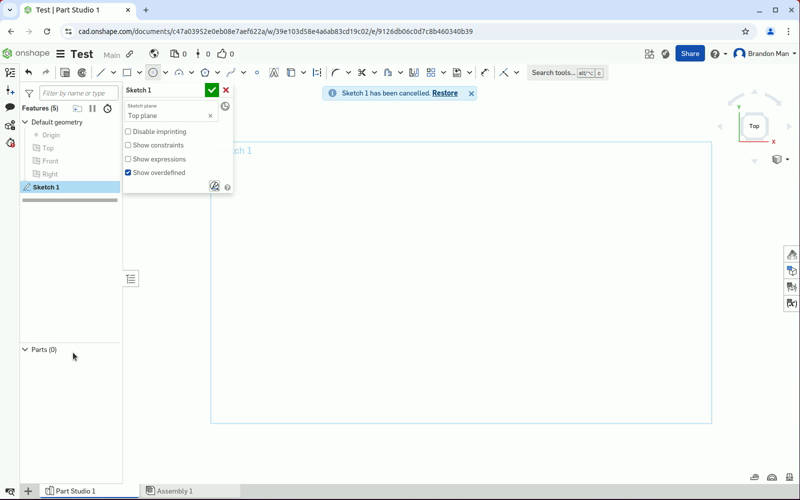
key_down(shift)
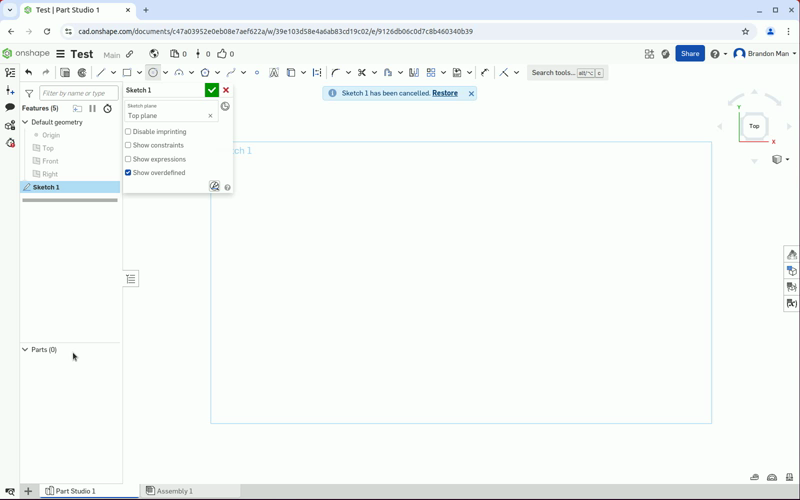
mouse_move(461, 282)
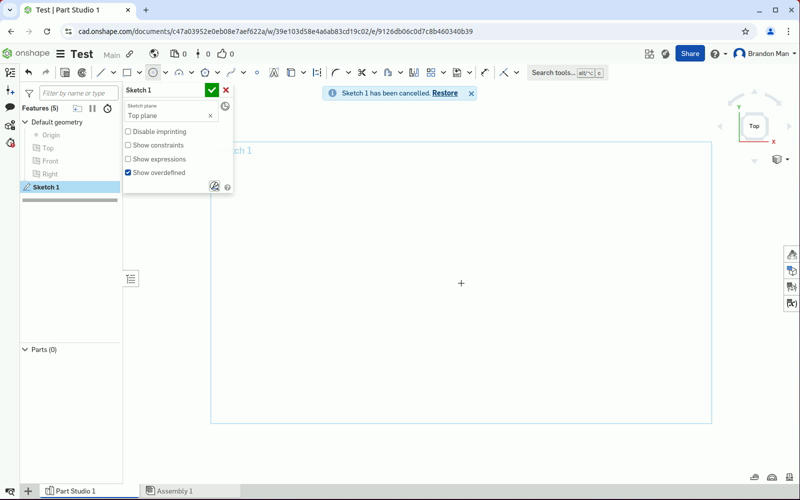
click(461, 282)
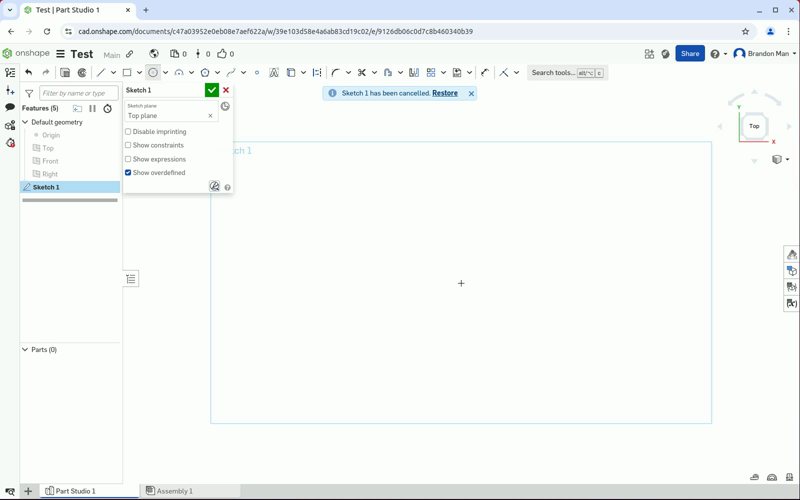
key_up(shift)
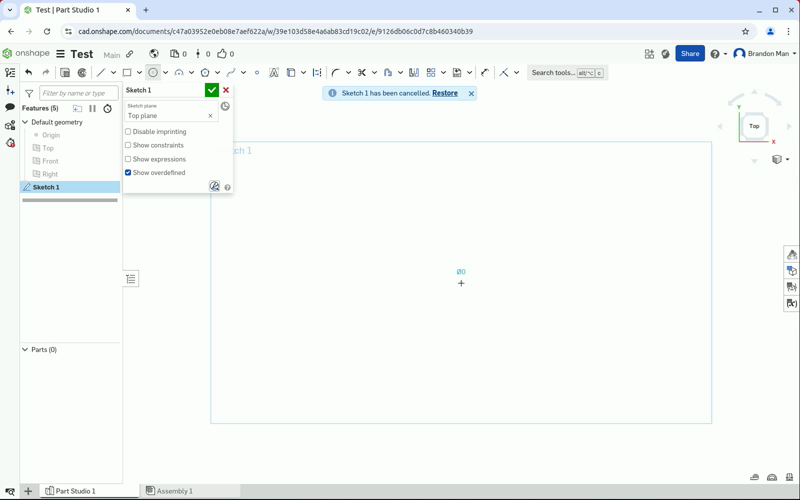
mouse_move(574, 282)
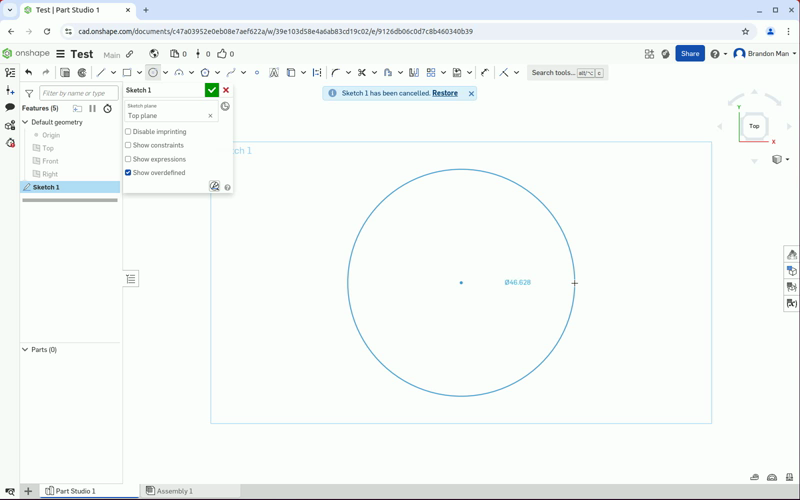
click(574, 282)
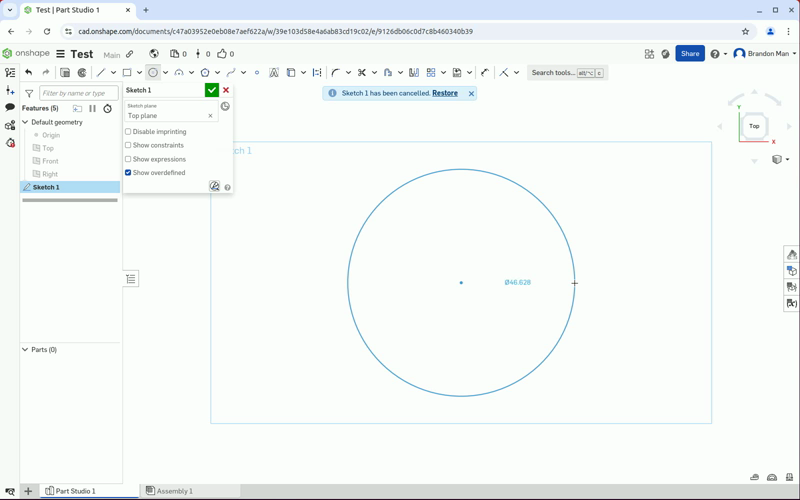
key(esc)
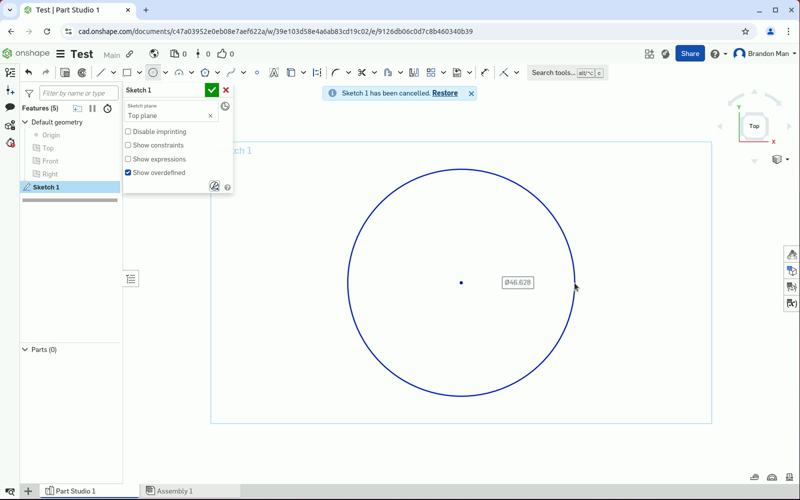
mouse_move(487, 301)
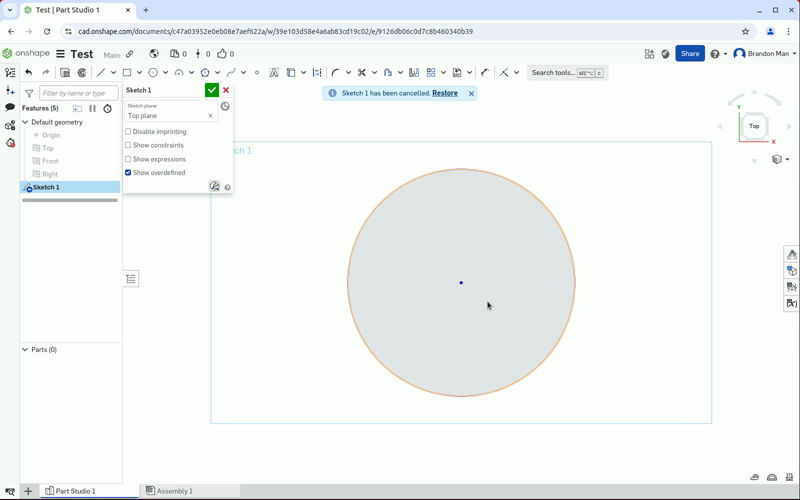
click(487, 301)
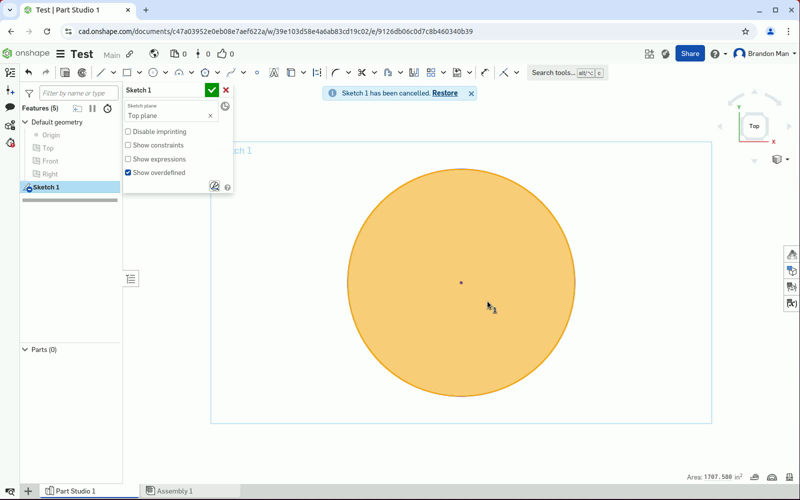
mouse_move(73, 352)
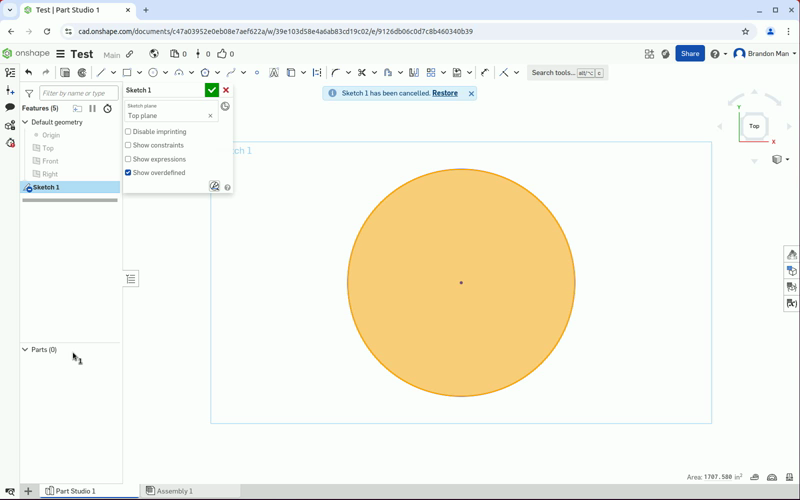
key(shift+y)
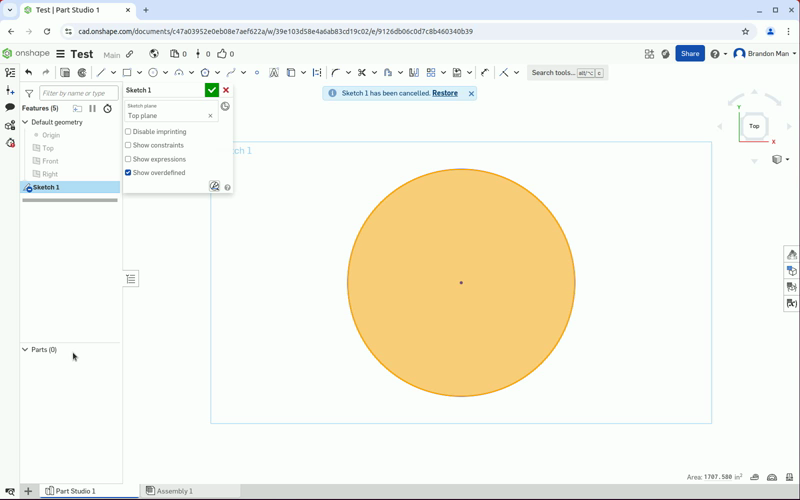
key(shift+e)
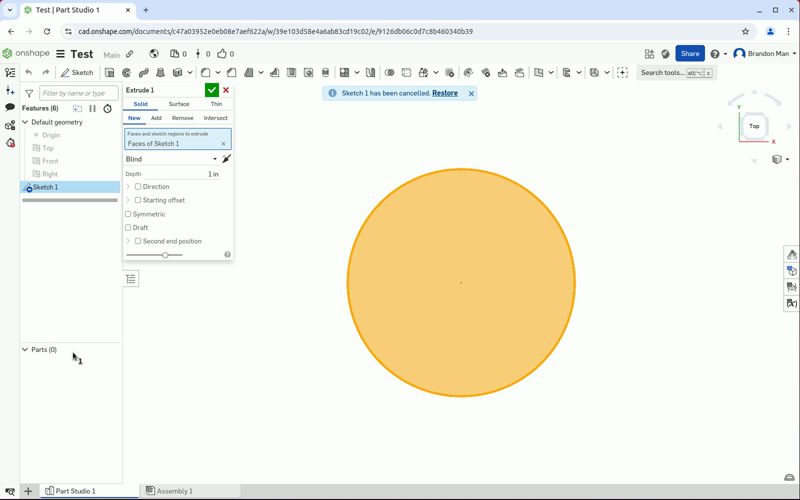
mouse_move(143, 106)
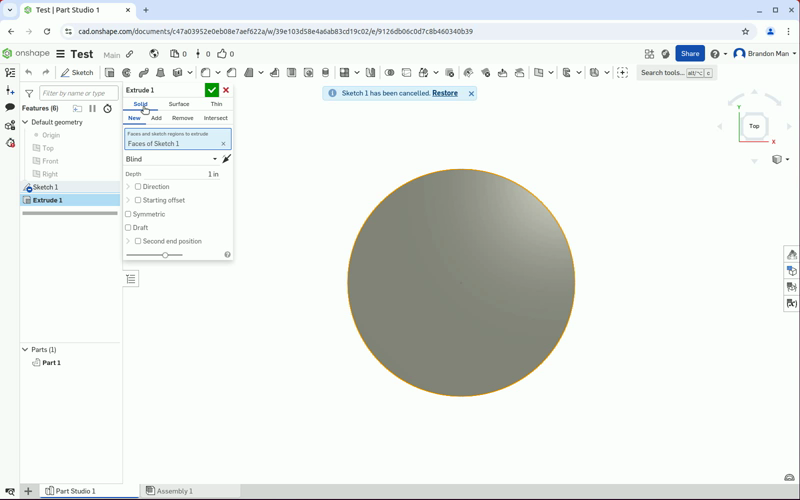
click(143, 106)
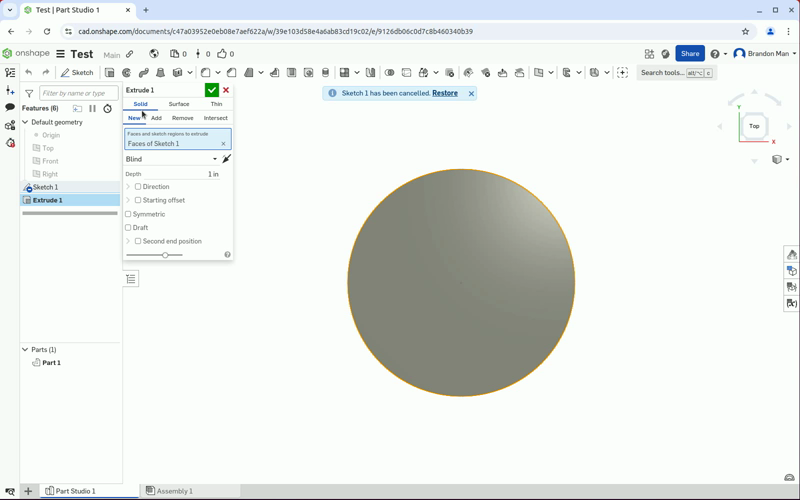
mouse_move(137, 120)
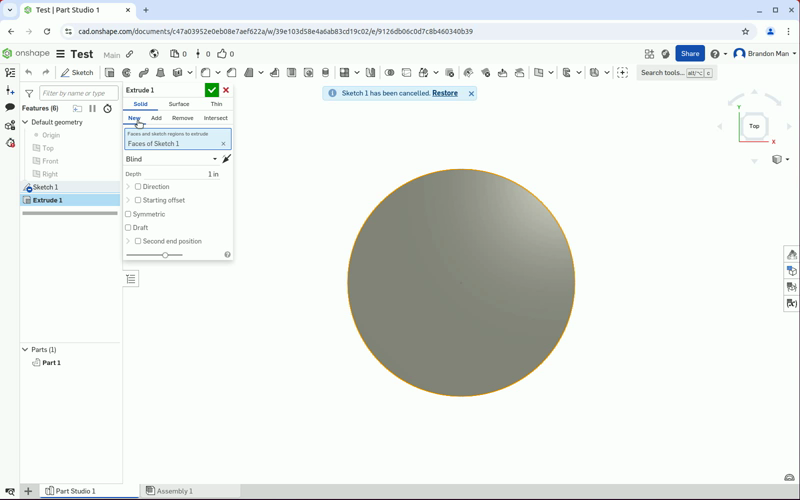
click(137, 120)
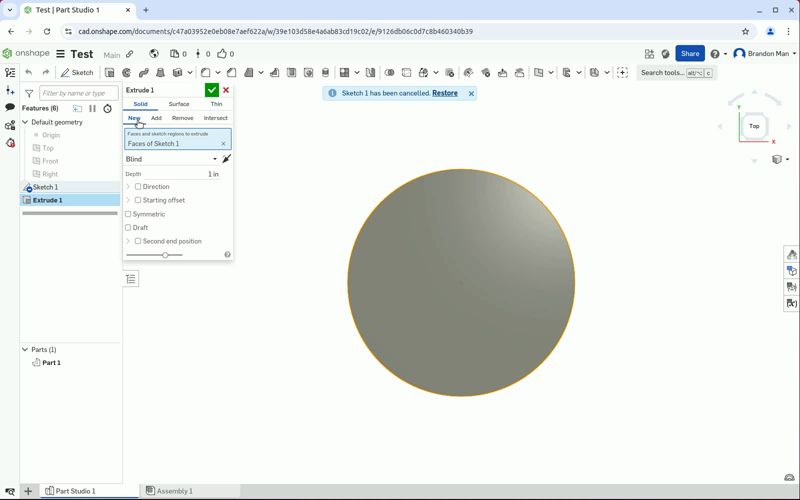
key(tab, 4)
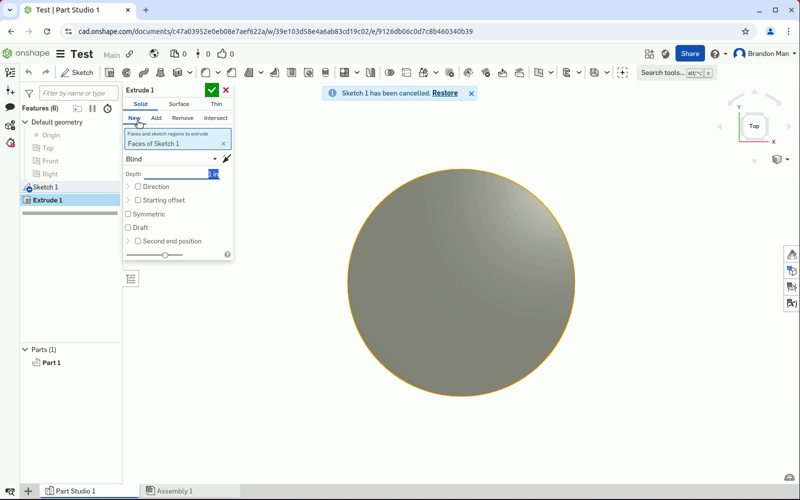
text(19.257)
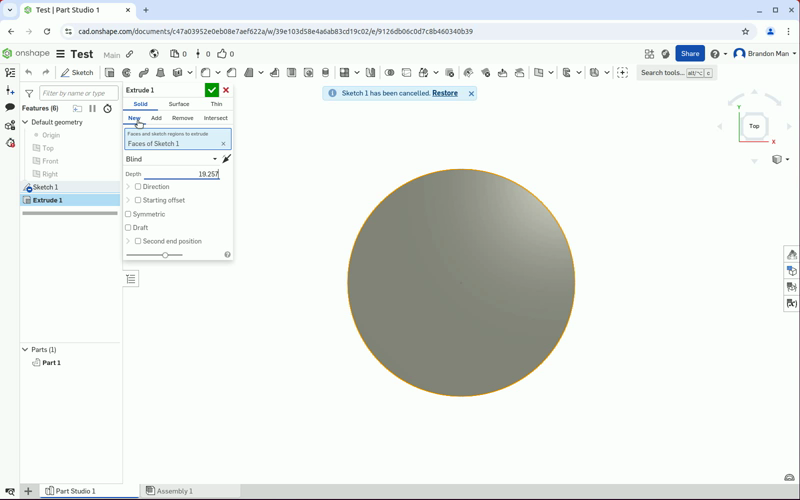
key(enter)
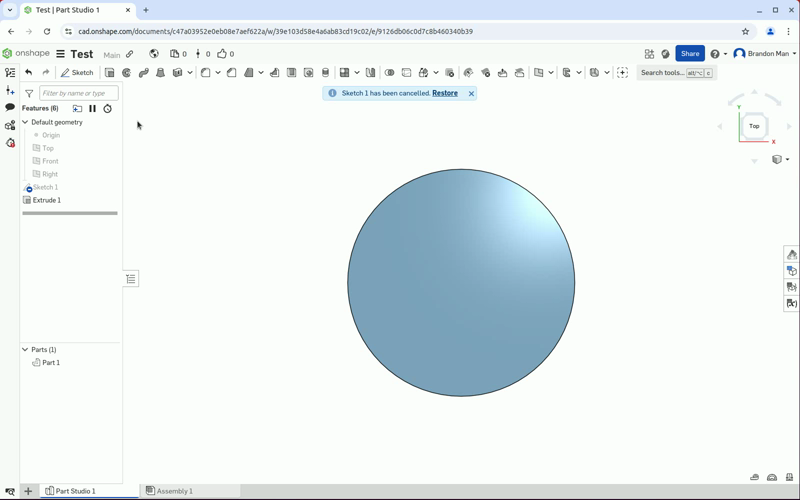
key(shift+h)
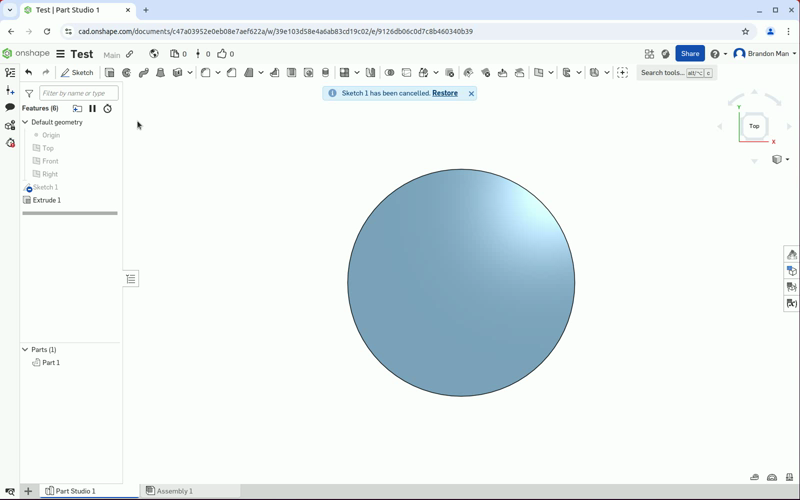
key(shift+h)
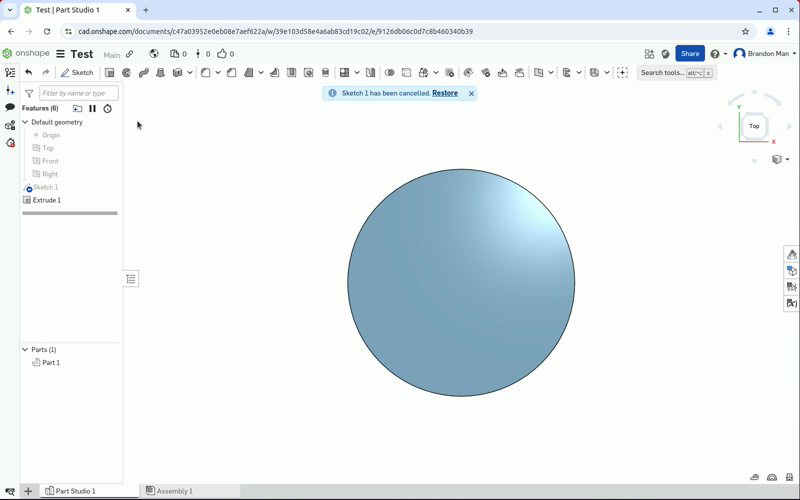
mouse_move(73, 189)
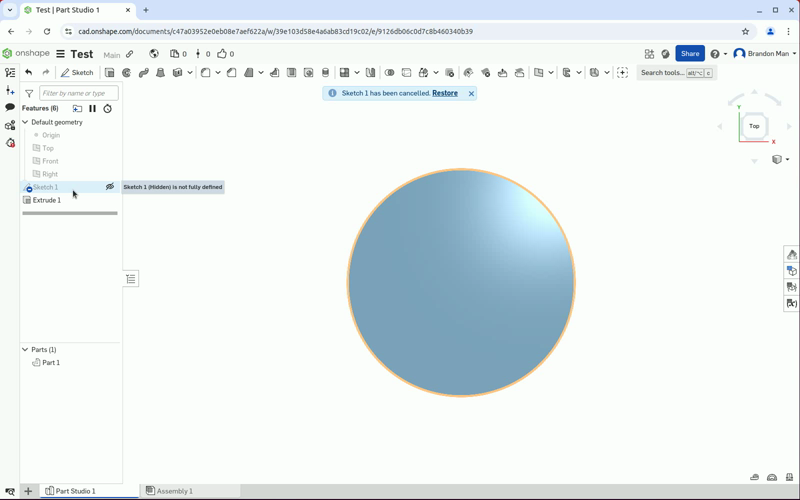
click(73, 189)
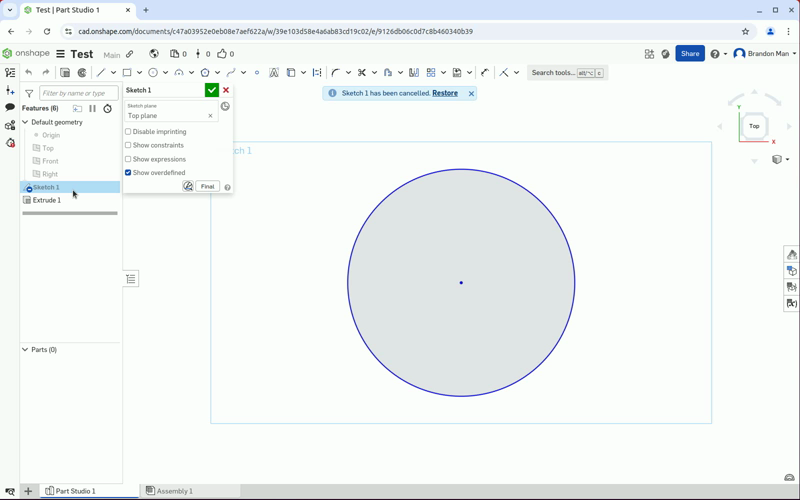
mouse_move(229, 92)
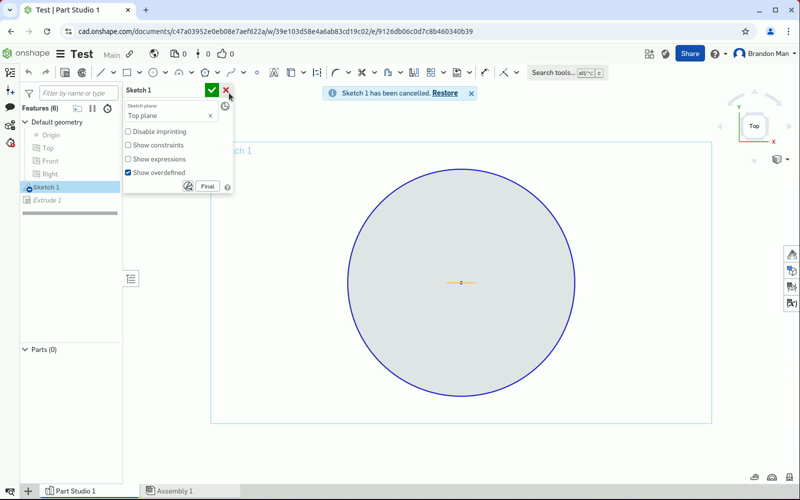
click(229, 92)
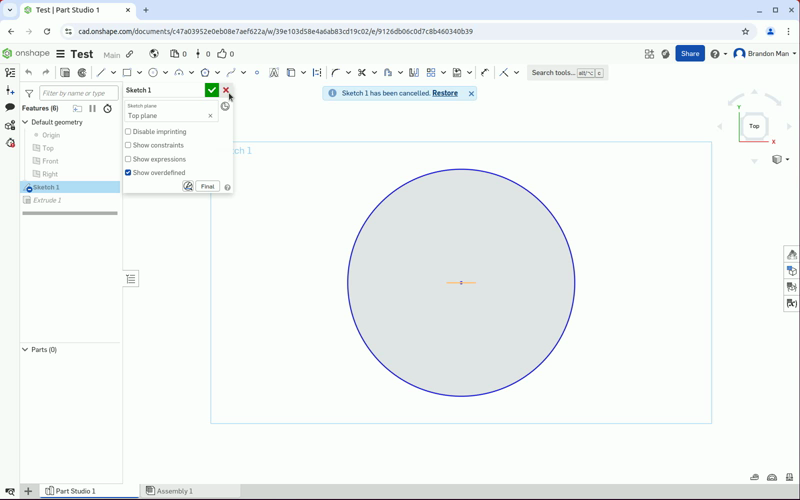
key(shift+s)
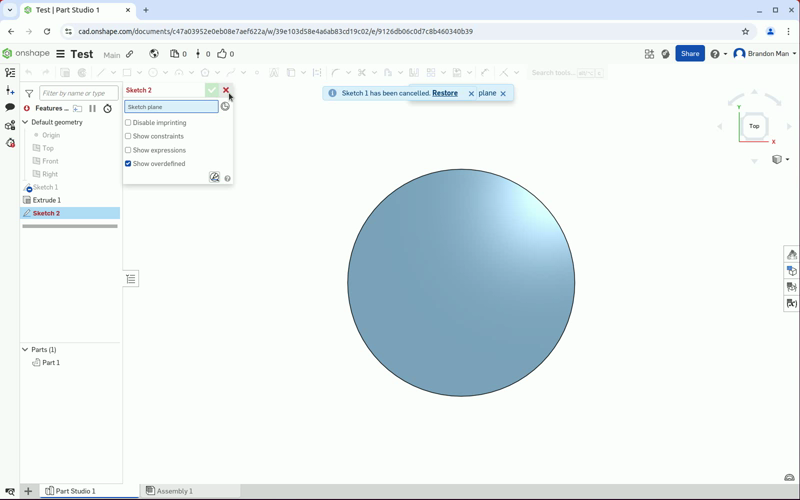
mouse_move(73, 150)
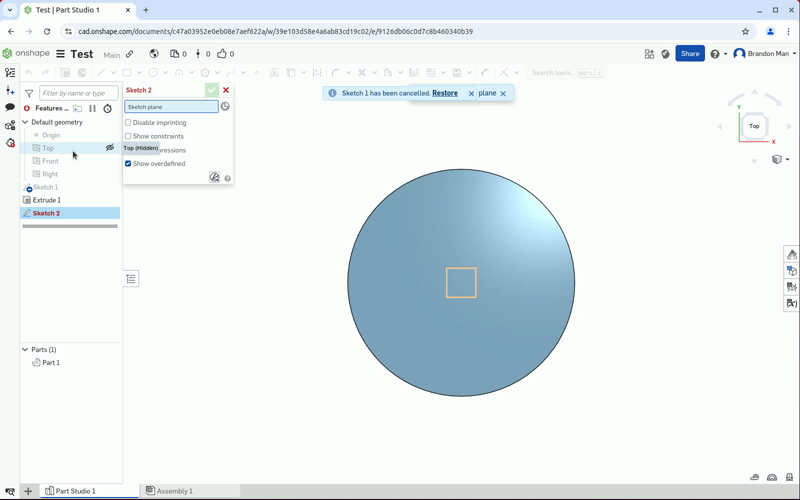
click(73, 150)
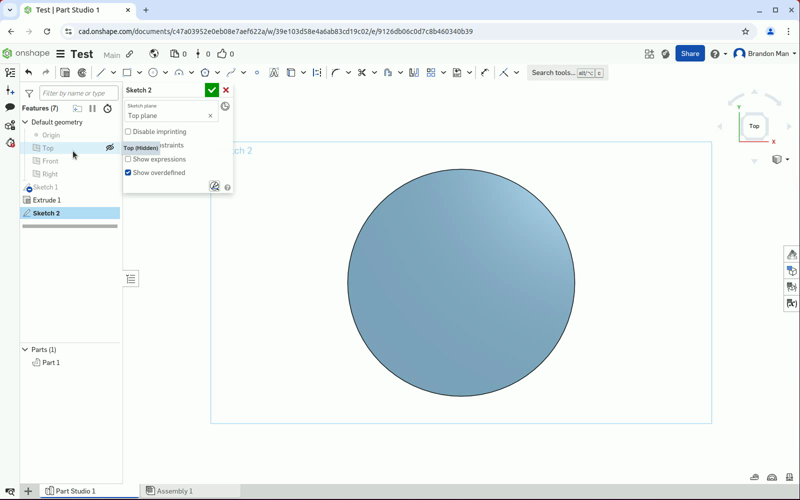
mouse_move(73, 352)
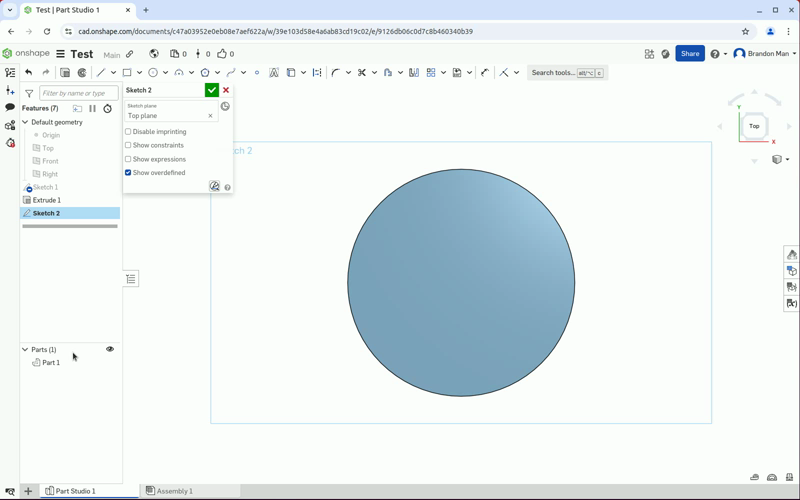
key(y)
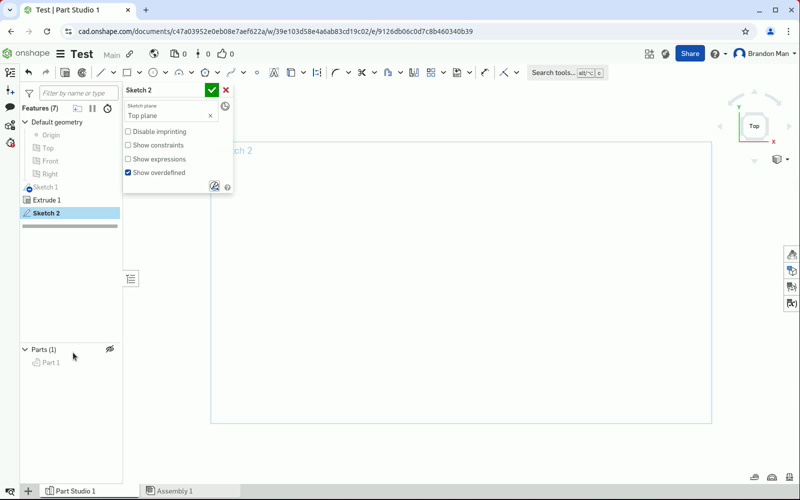
key(c)
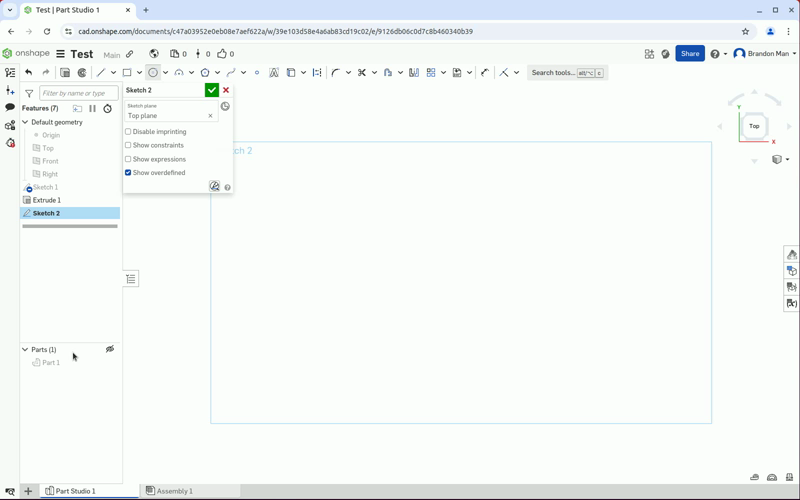
key_down(shift)
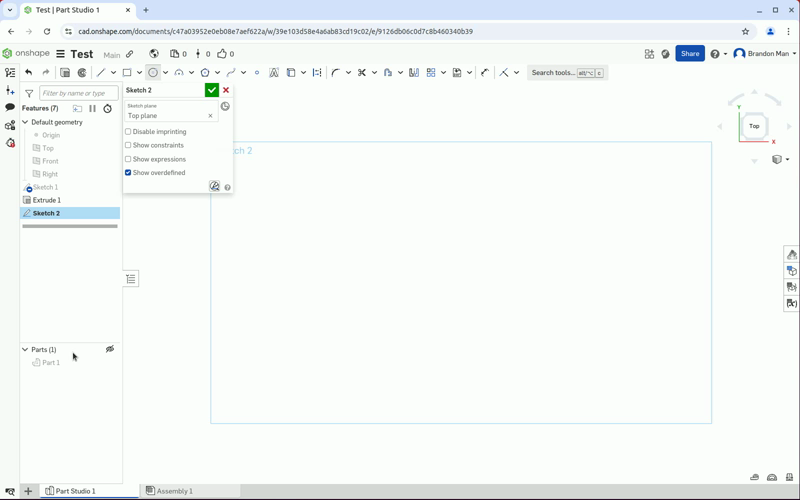
mouse_move(461, 282)
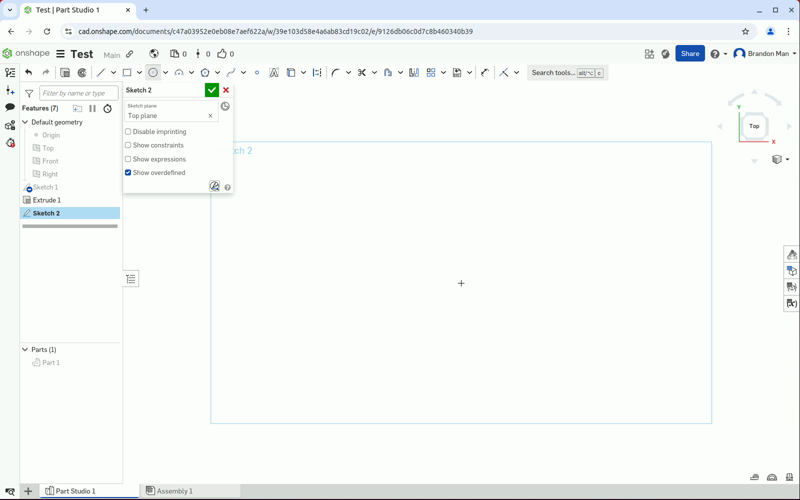
click(461, 282)
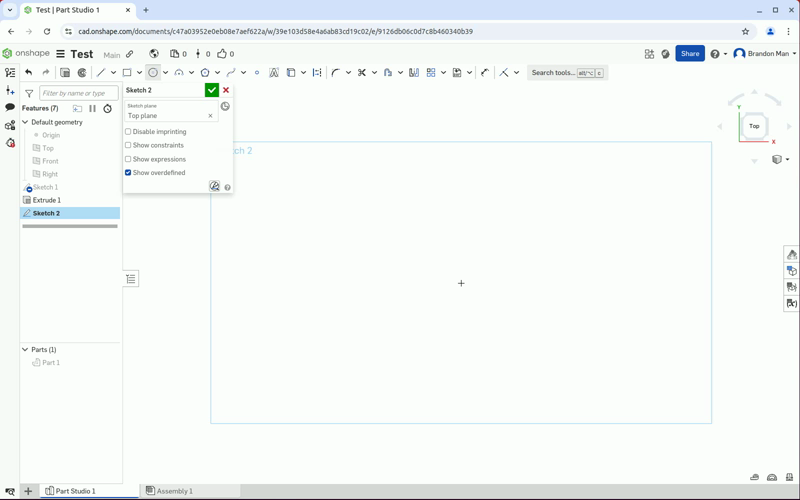
key_up(shift)
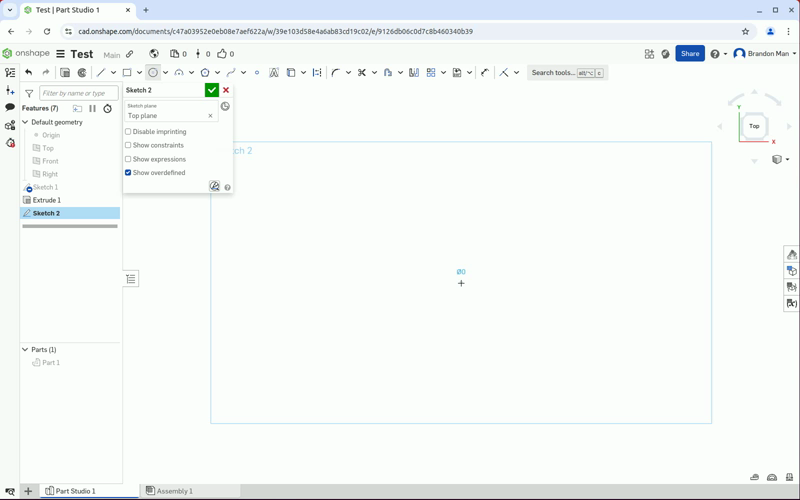
mouse_move(532, 282)
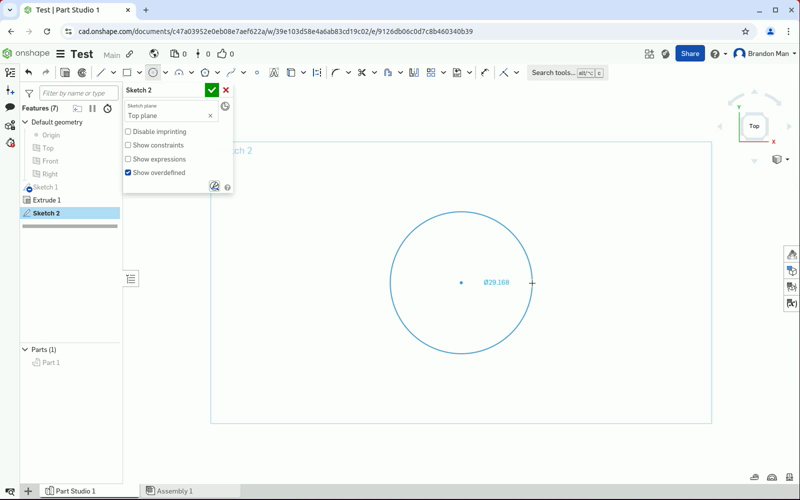
click(532, 282)
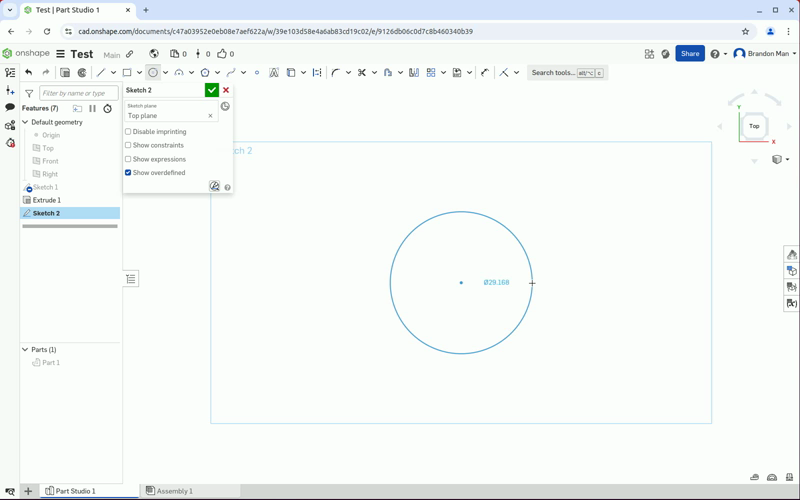
key(esc)
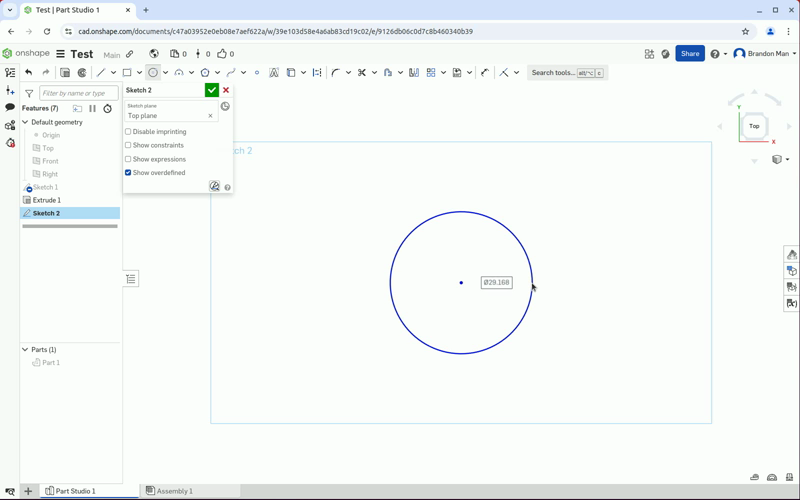
mouse_move(473, 231)
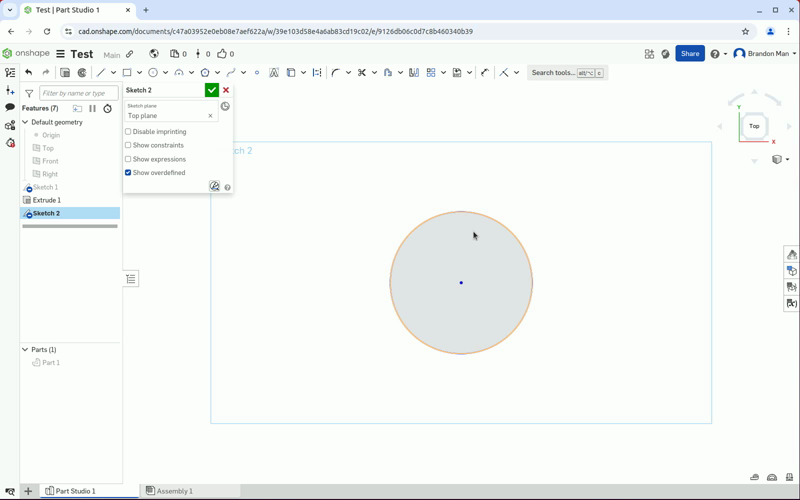
click(473, 231)
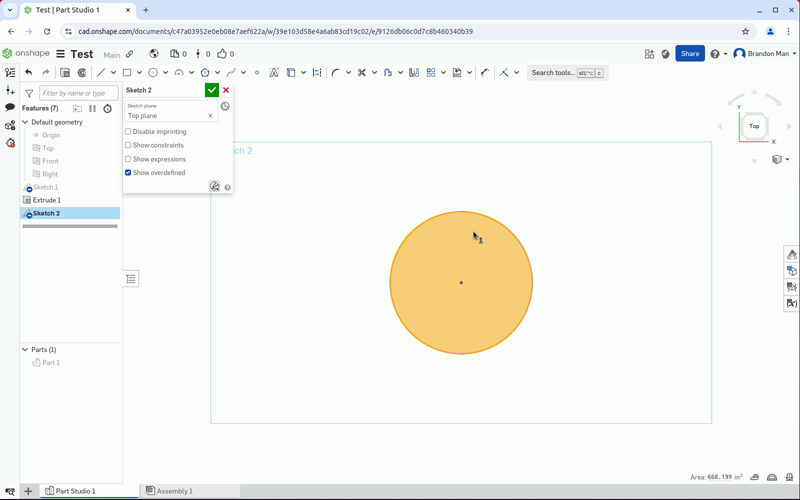
mouse_move(73, 352)
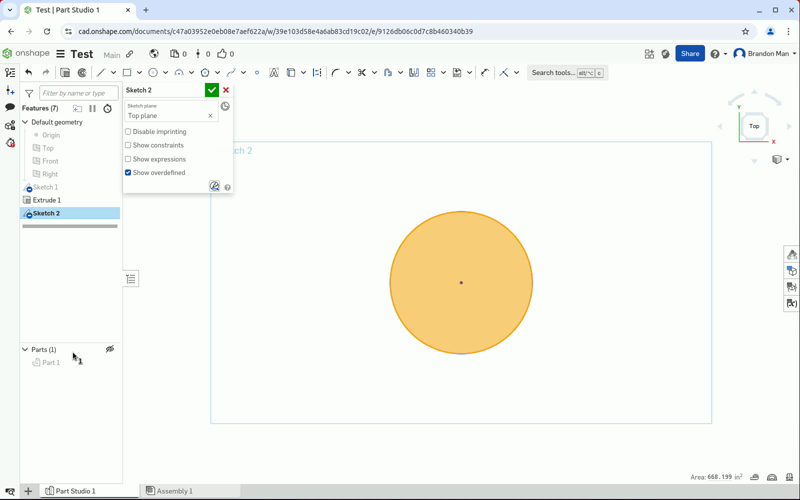
key(shift+y)
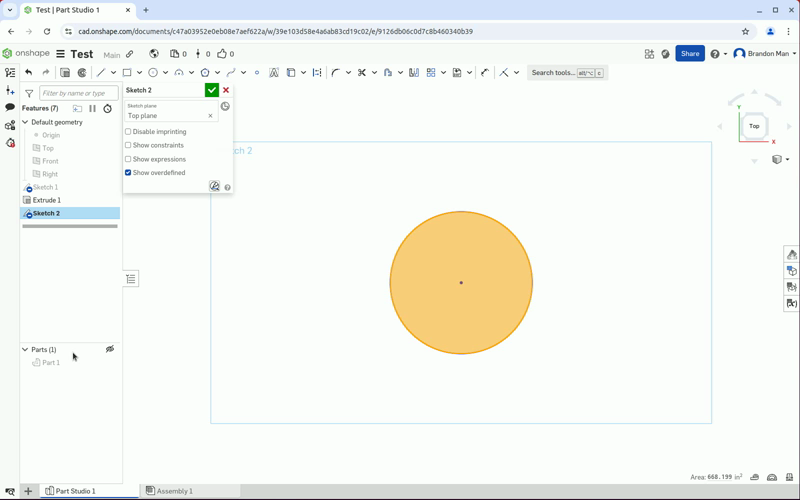
key(shift+e)
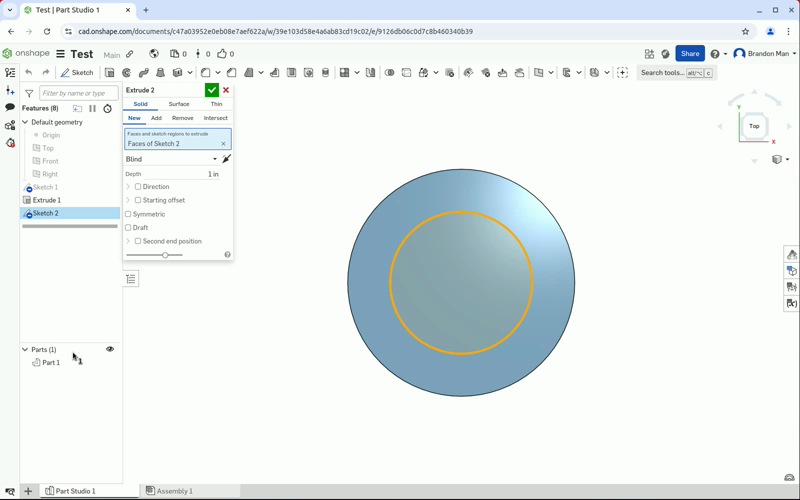
mouse_move(143, 106)
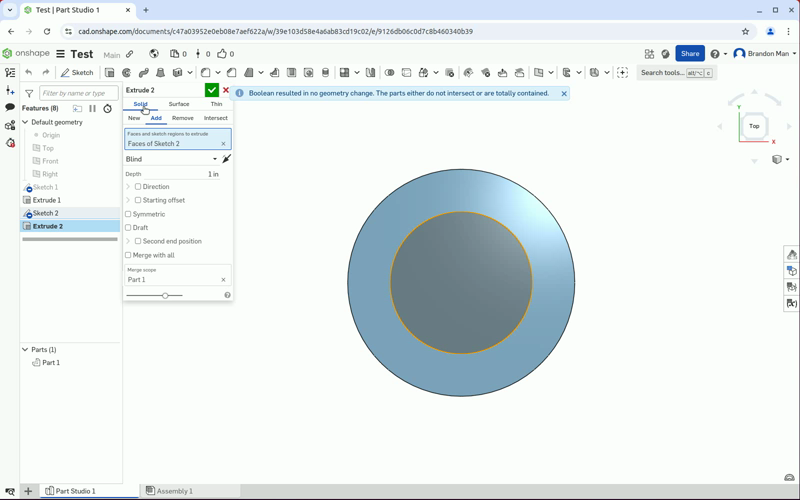
click(143, 106)
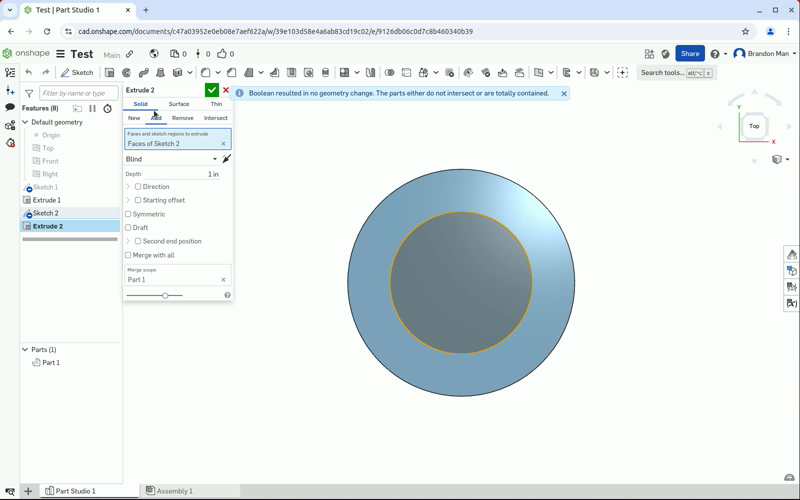
mouse_move(186, 120)
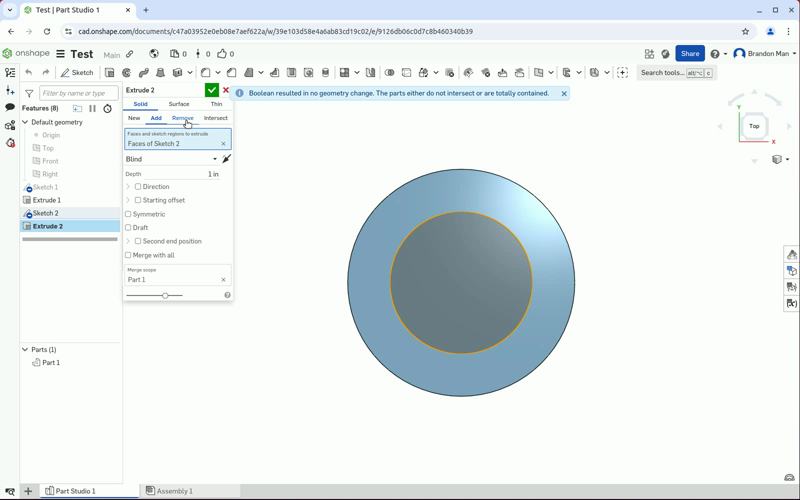
click(186, 120)
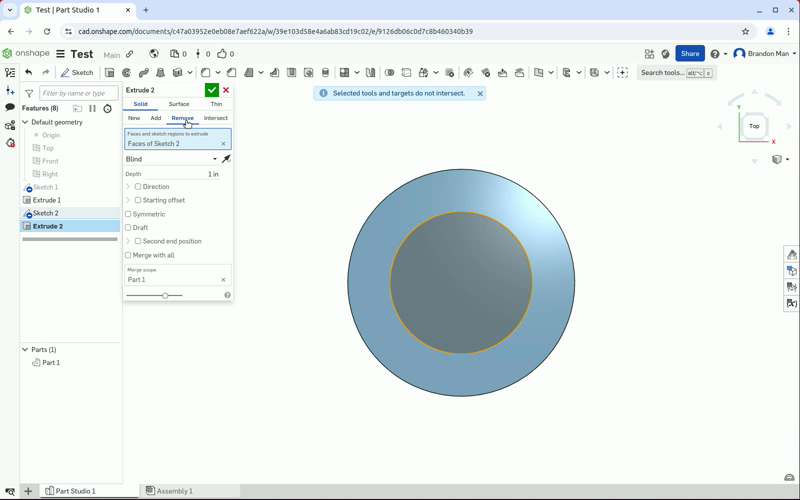
key(tab, 4)
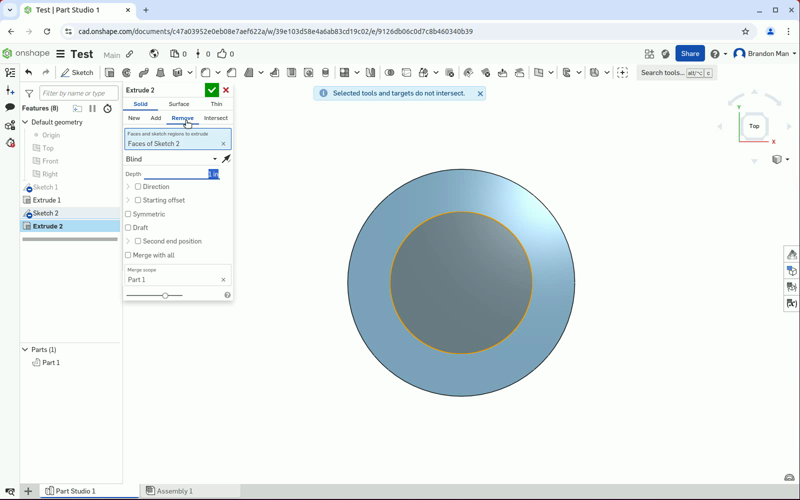
text(-19.257)
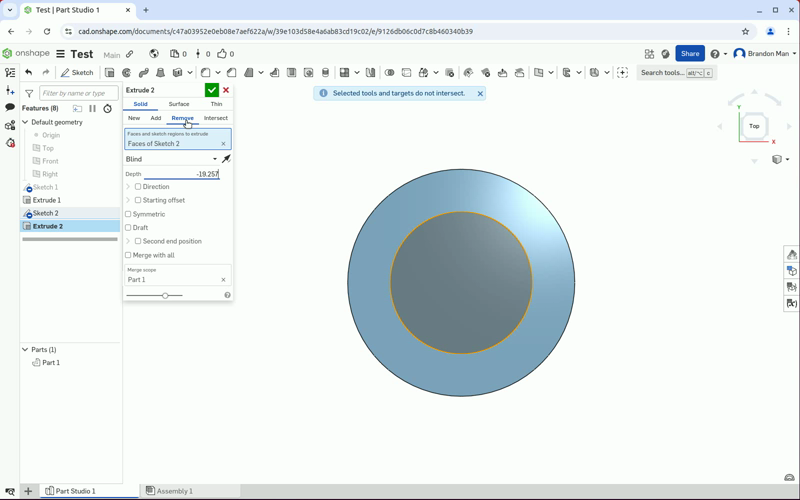
key(tab, 6)
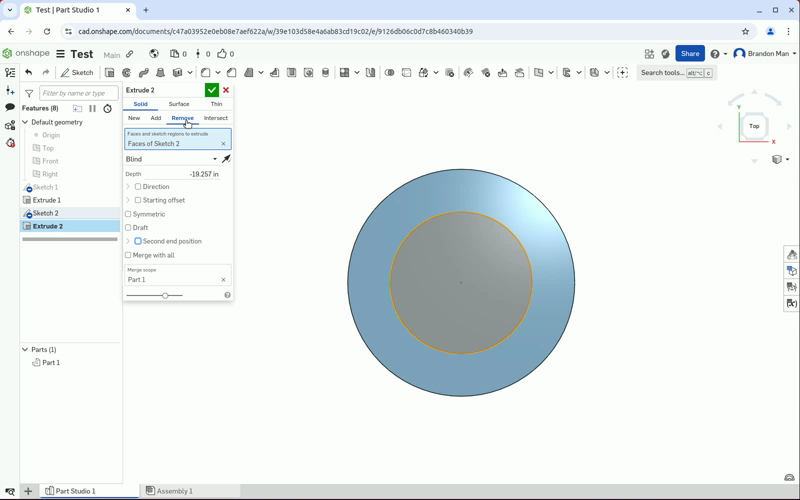
key(space)
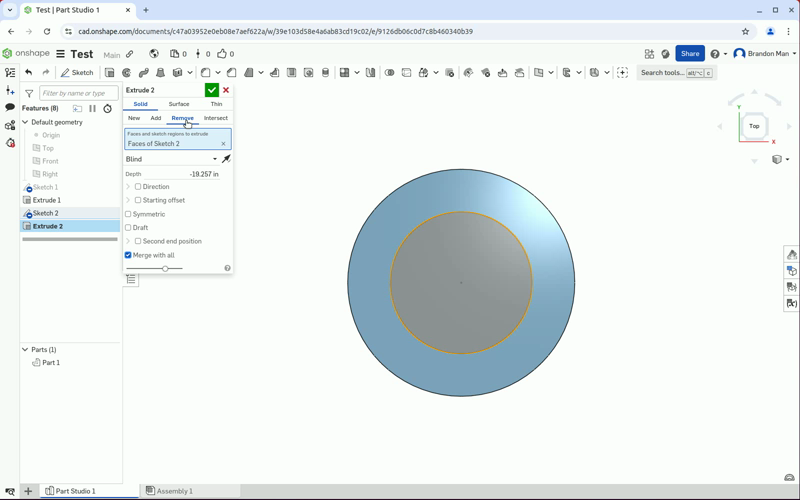
key(enter)
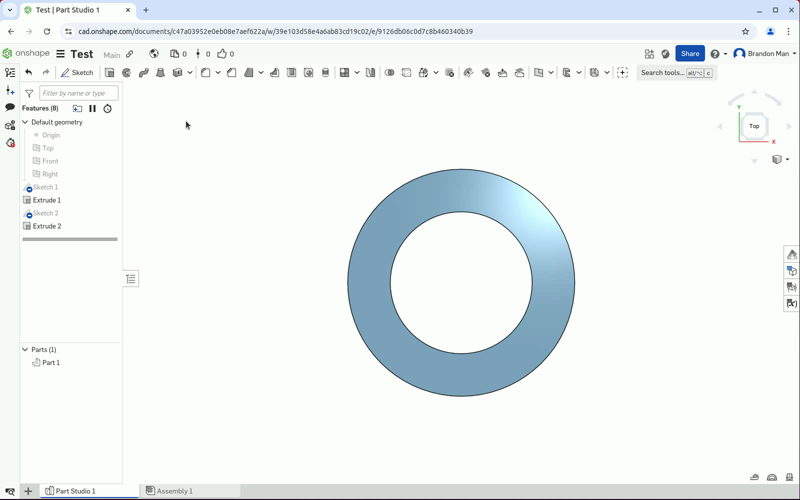
key(shift+h)
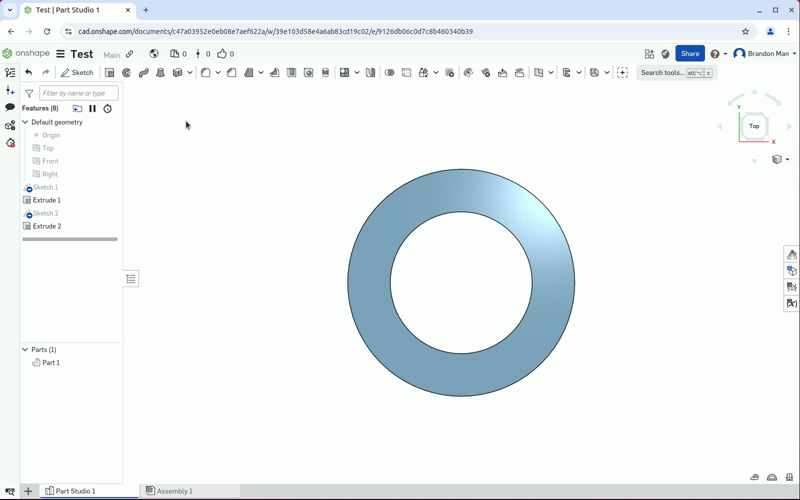
key(shift+h)
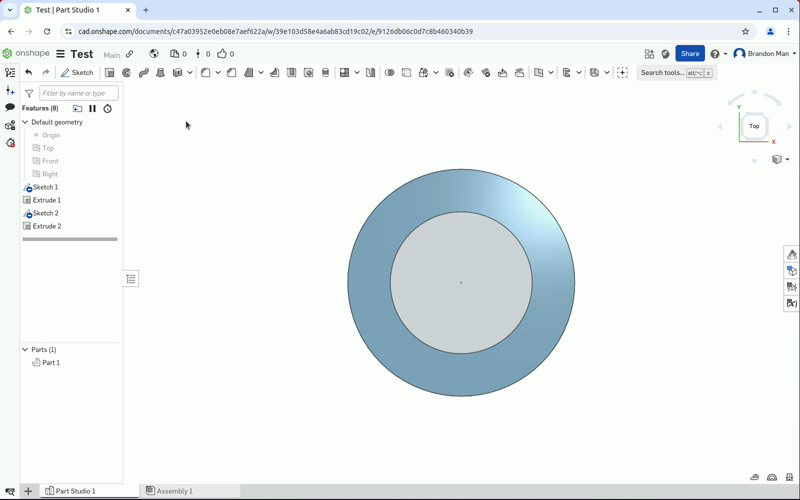
key(shift+7)
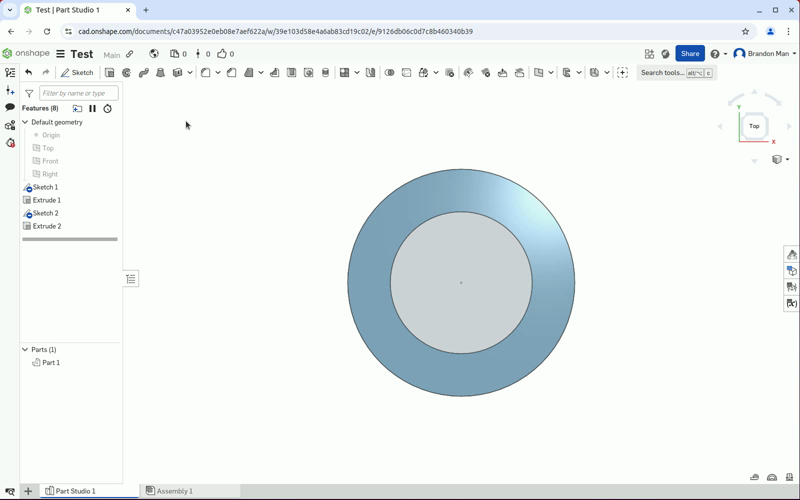
key(up, 3)
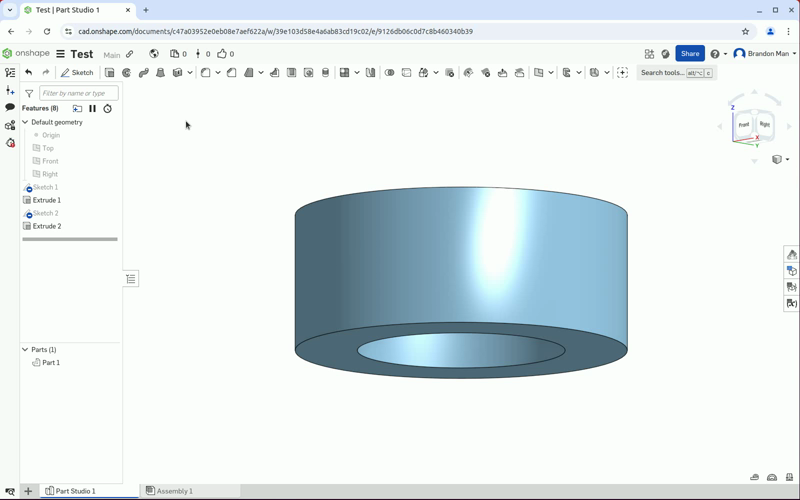
key(left, 3)
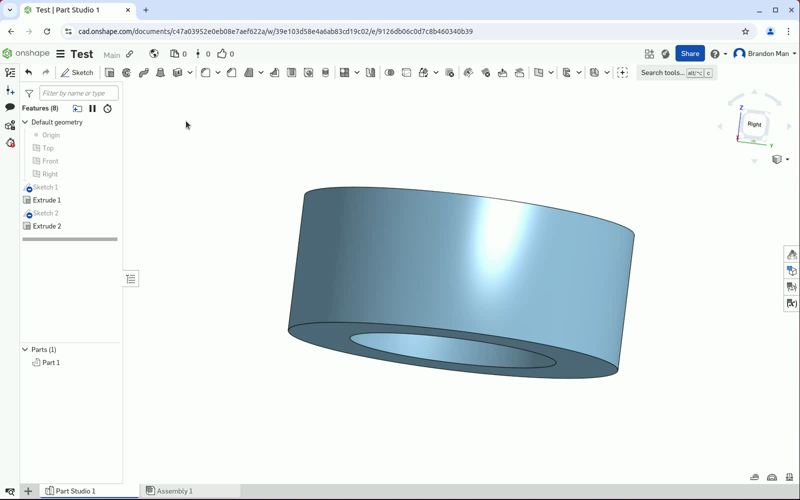
key(right, 3)
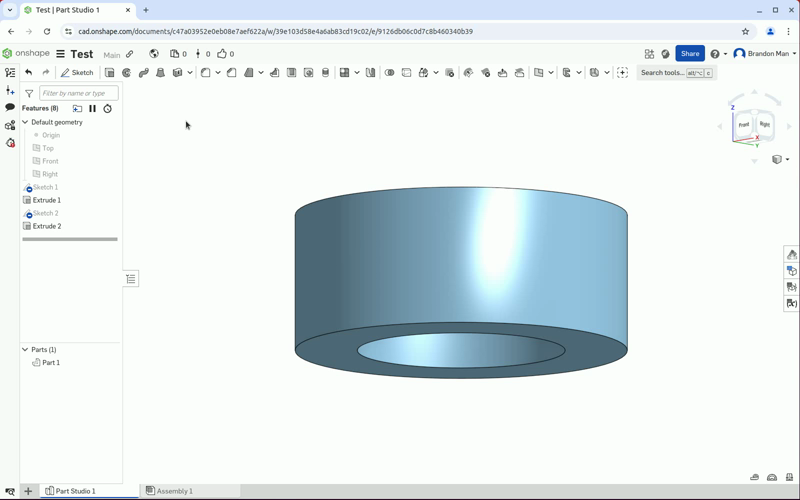
key(down, 3)
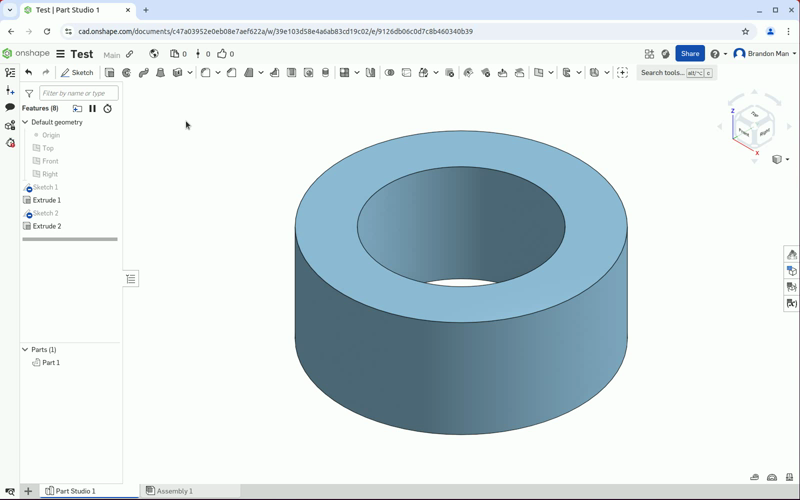
mouse_move(73, 189)
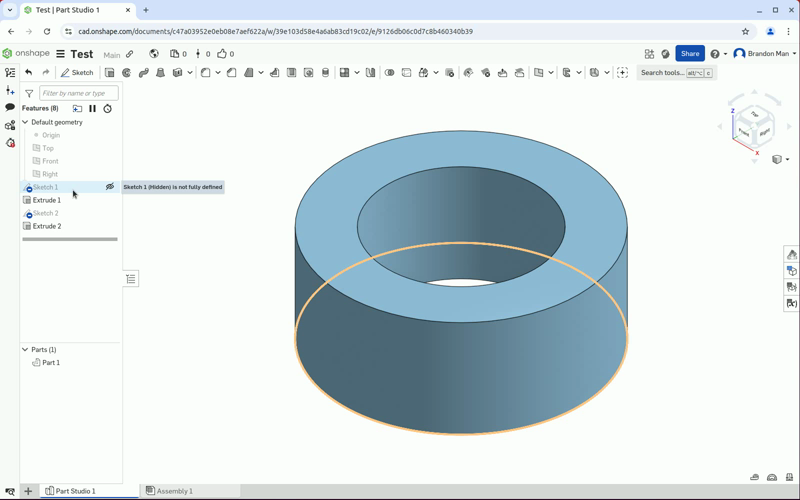
click(73, 189)